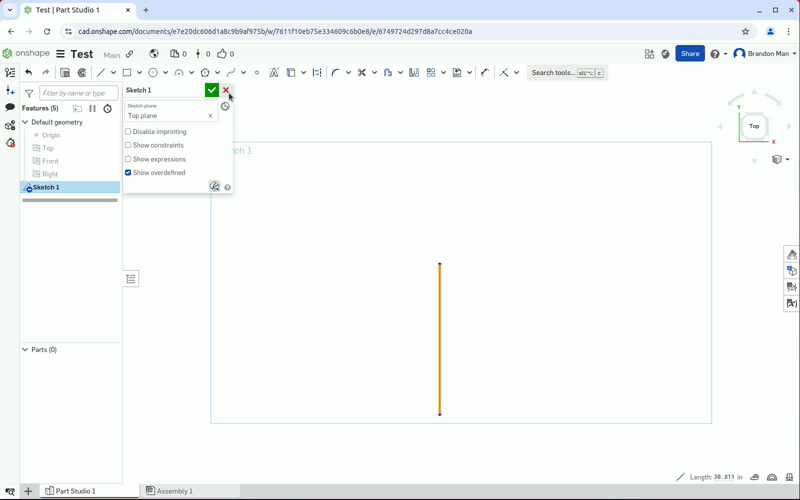
key(shift+h)
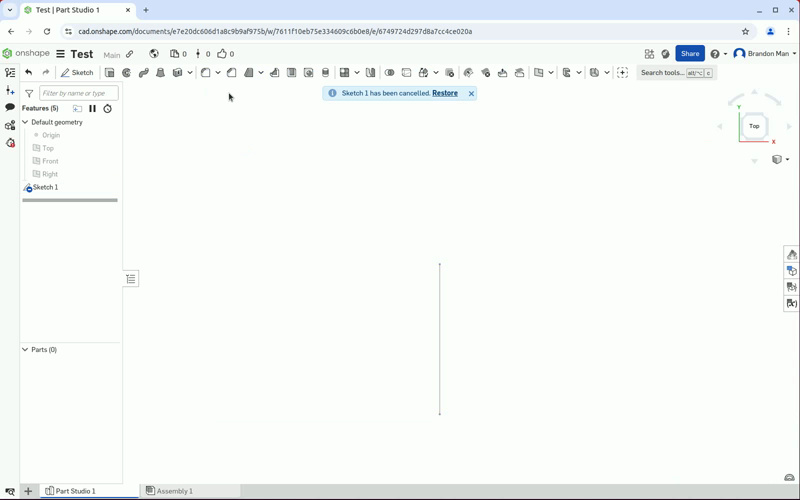
key(shift+s)
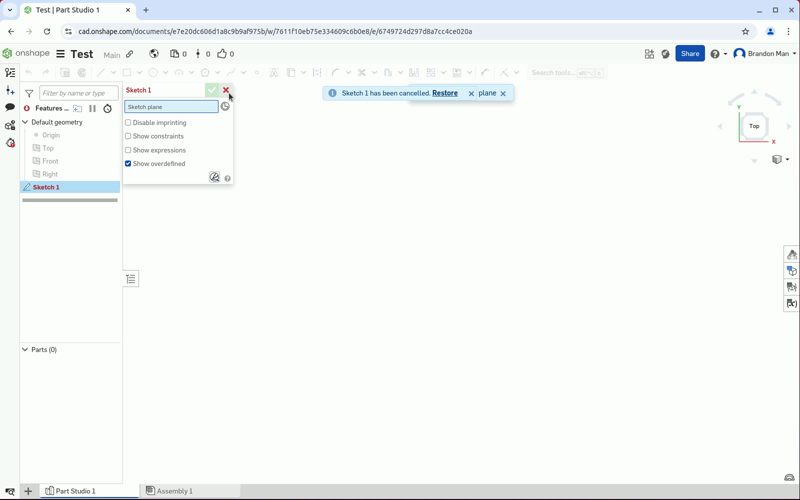
mouse_move(73, 150)
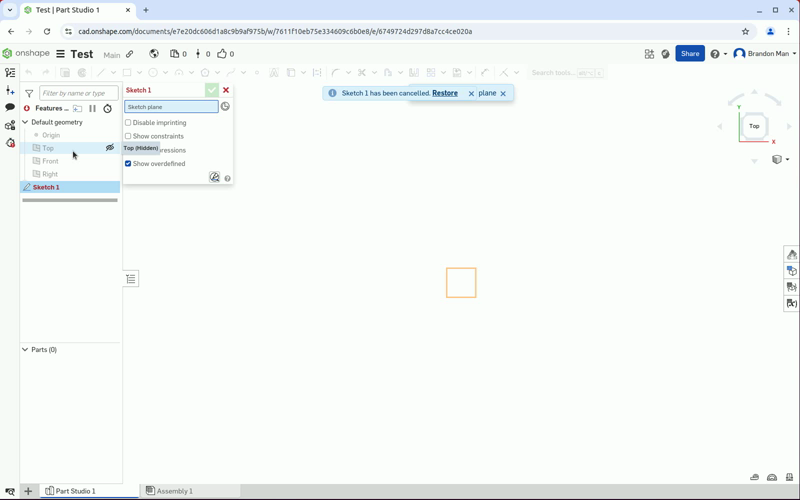
click(73, 150)
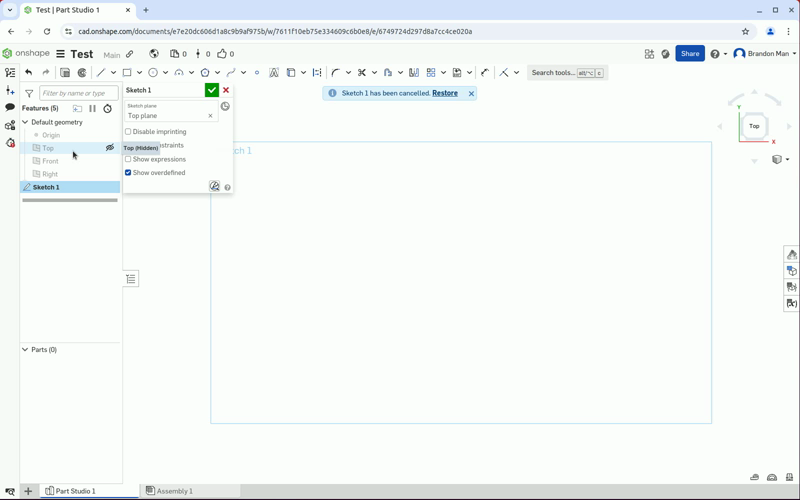
mouse_move(73, 352)
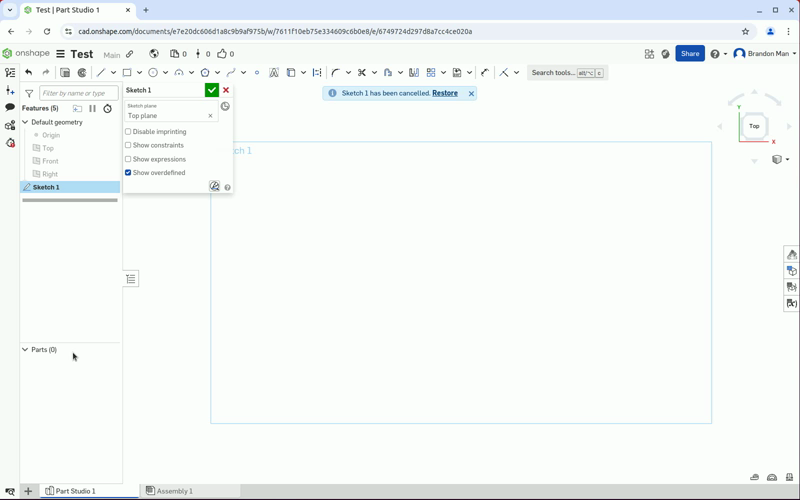
key(y)
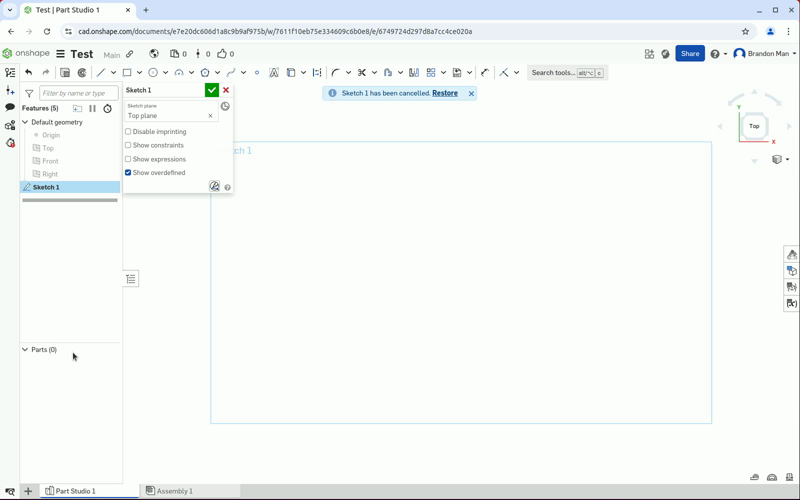
key(c)
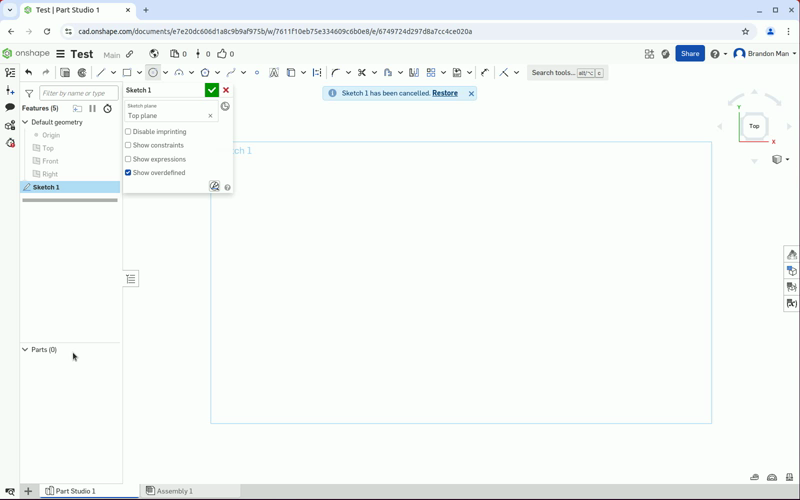
key_down(shift)
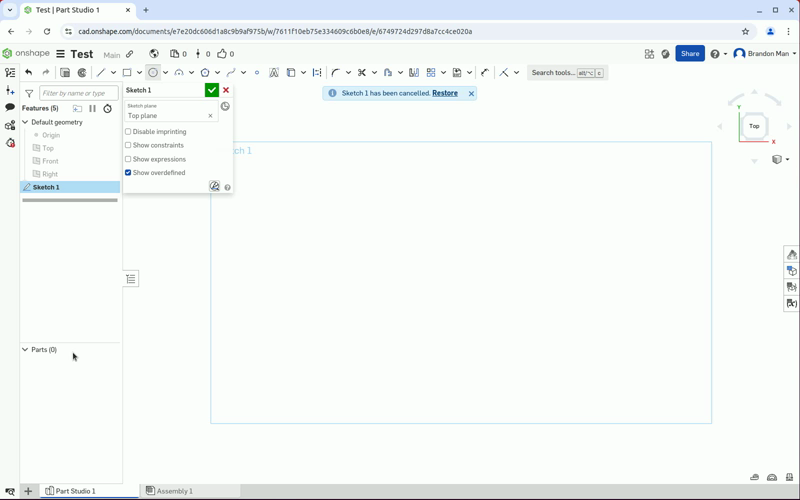
mouse_move(461, 282)
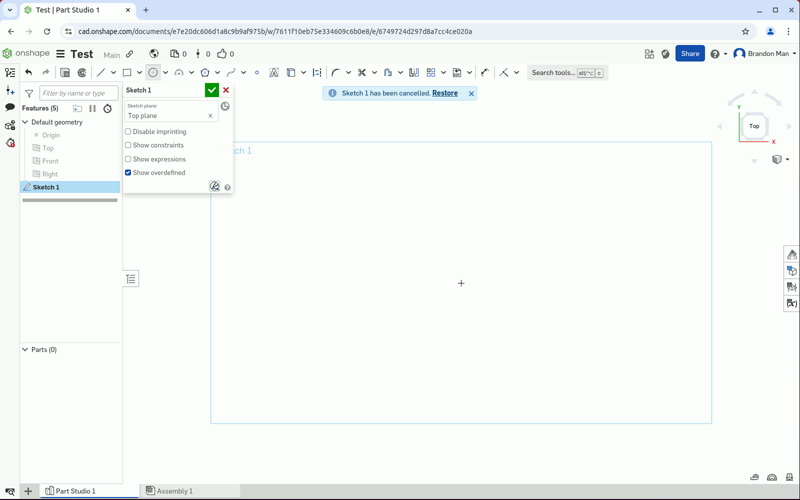
click(461, 282)
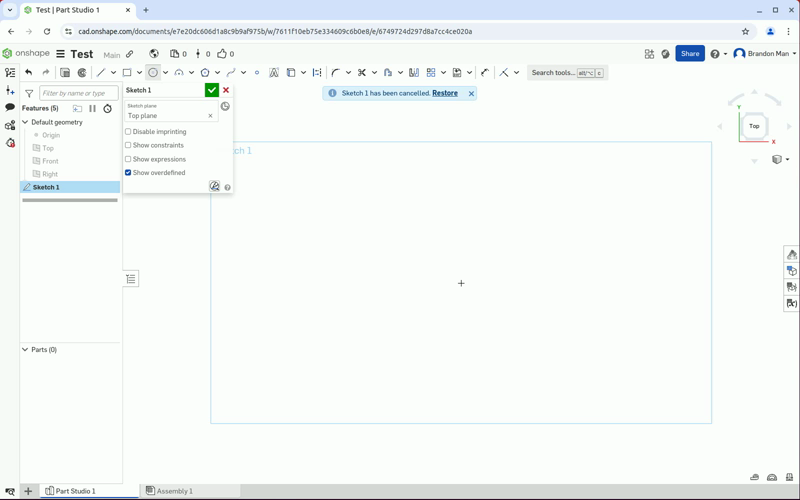
key_up(shift)
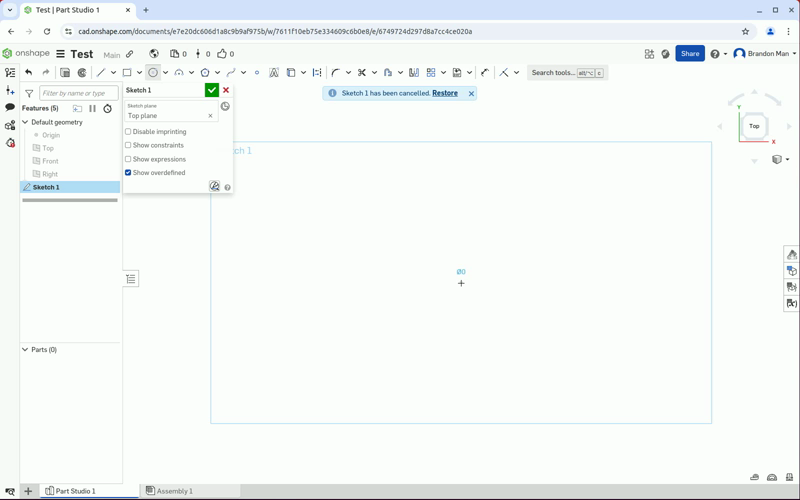
mouse_move(574, 282)
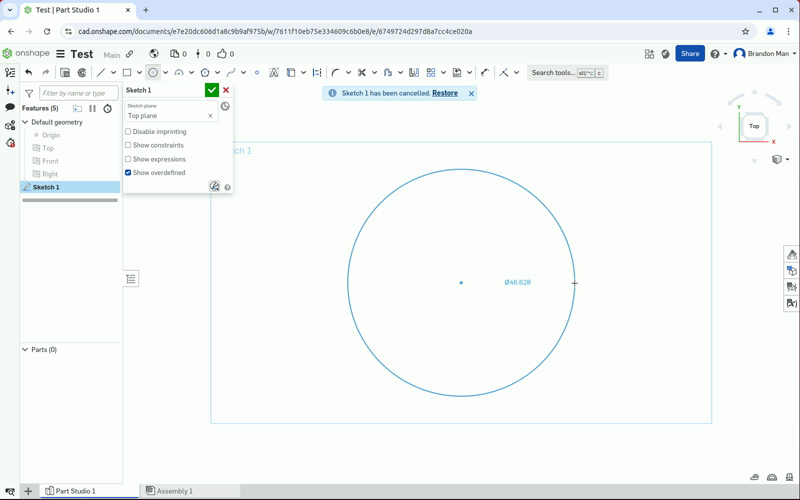
click(574, 282)
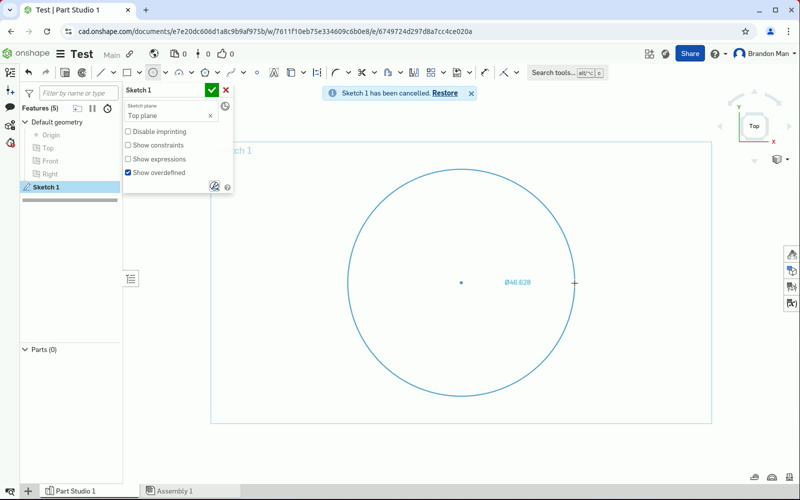
key(esc)
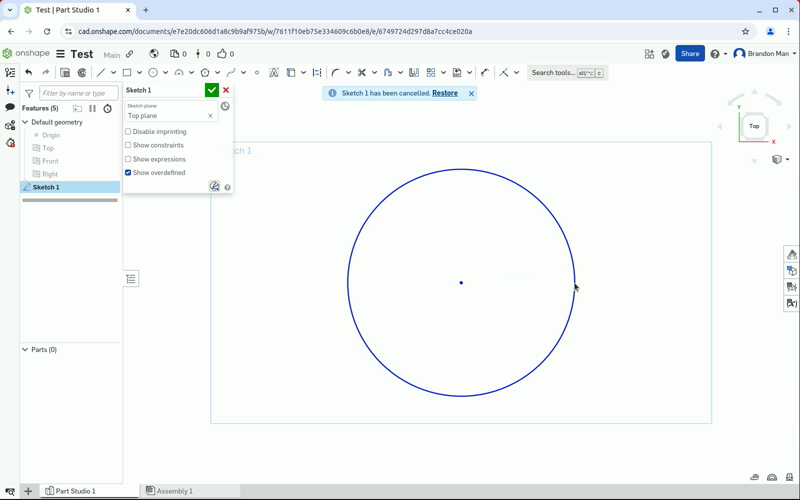
mouse_move(514, 252)
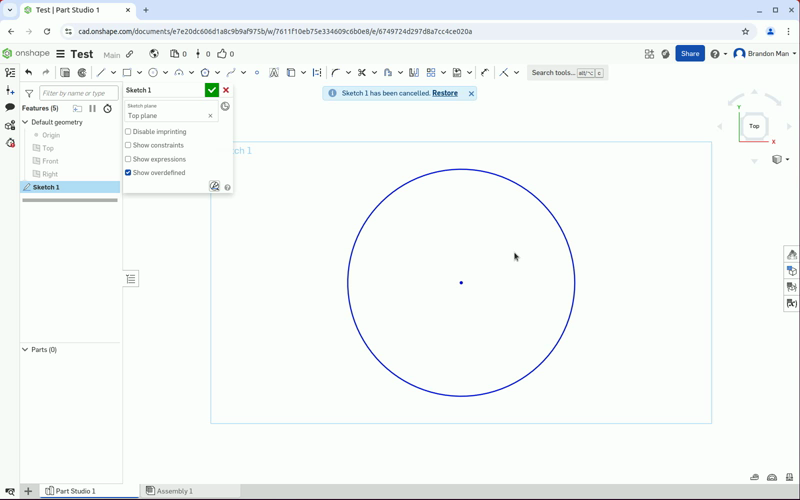
click(514, 252)
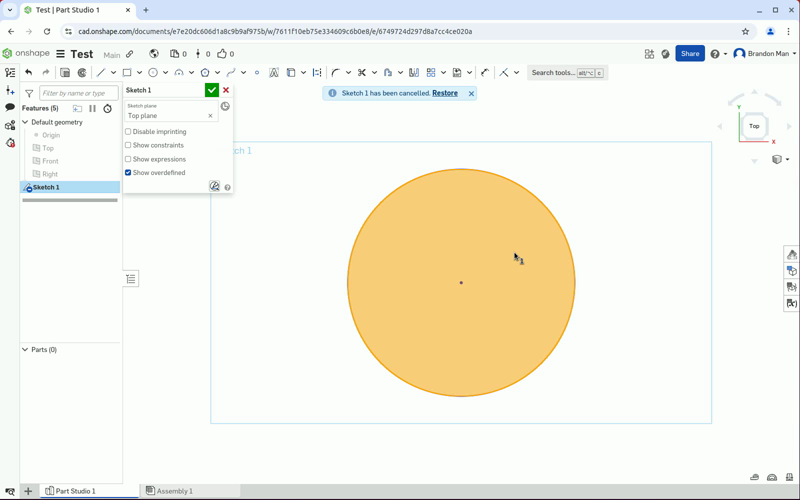
mouse_move(73, 352)
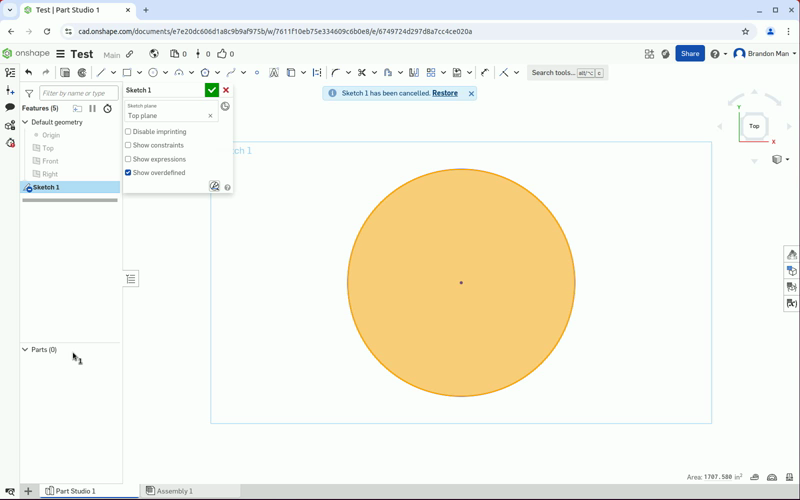
key(shift+y)
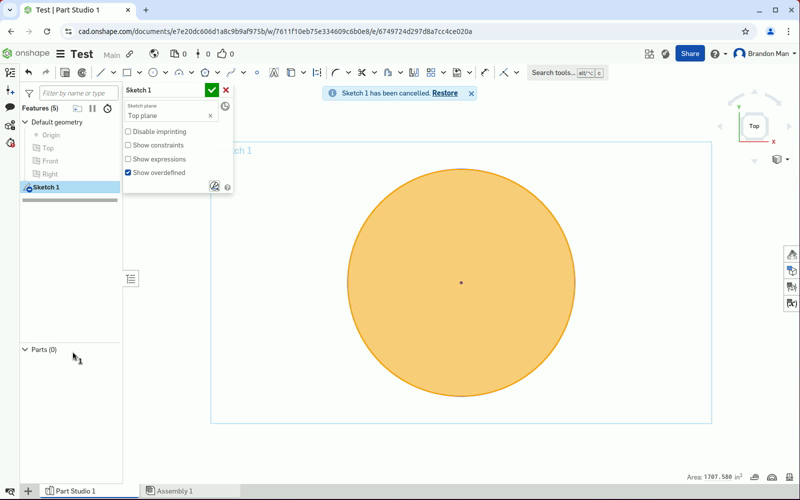
key(shift+e)
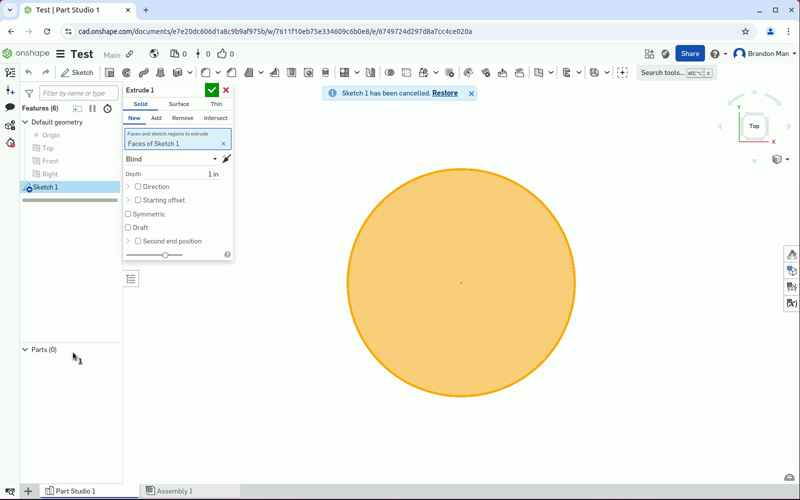
mouse_move(143, 106)
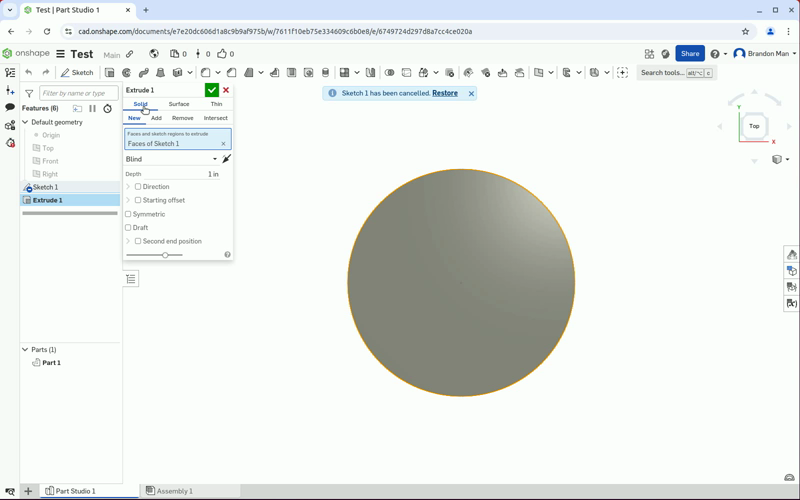
click(143, 106)
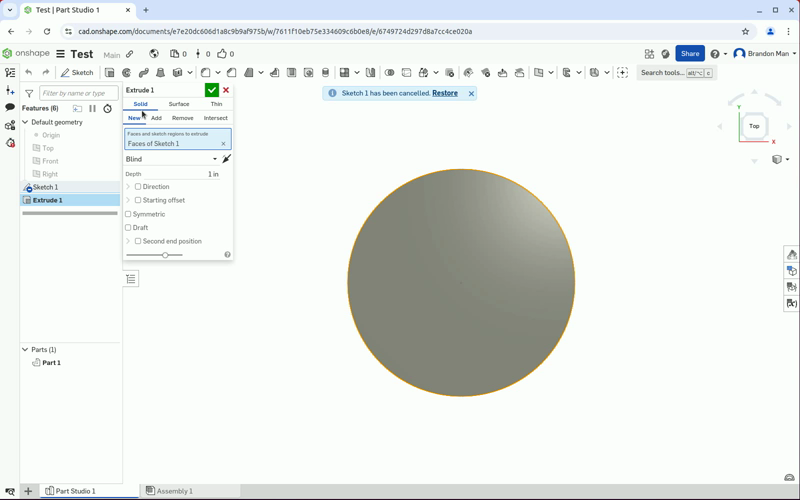
mouse_move(137, 120)
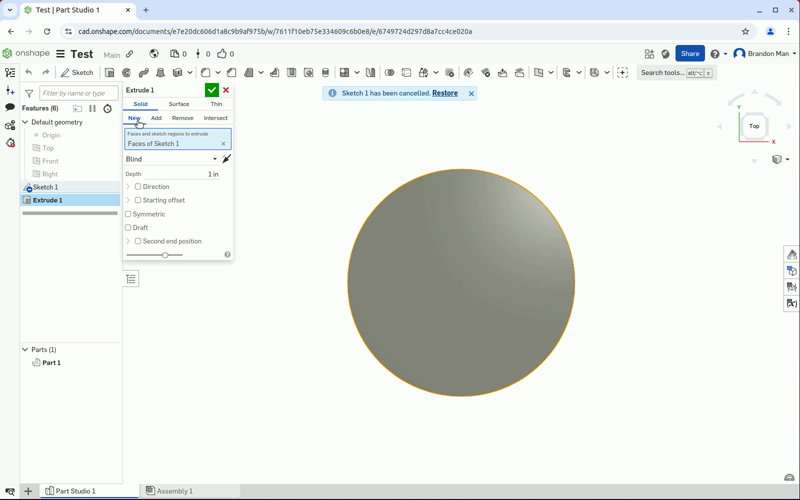
click(137, 120)
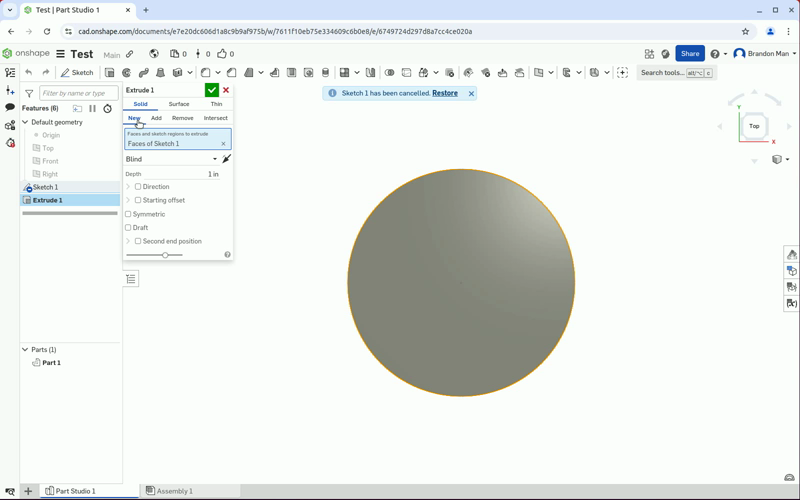
key(tab, 4)
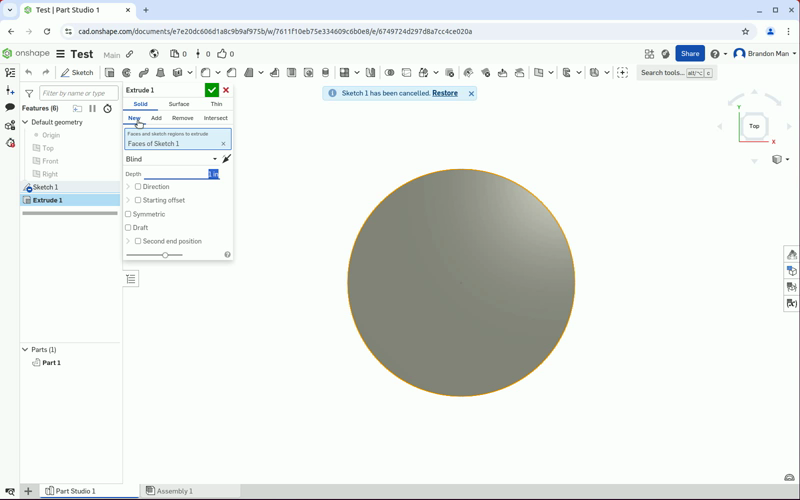
text(0.963)
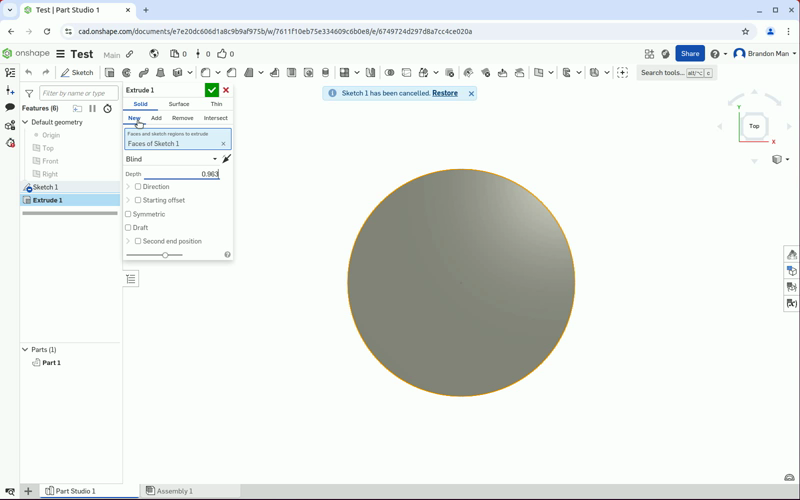
key(enter)
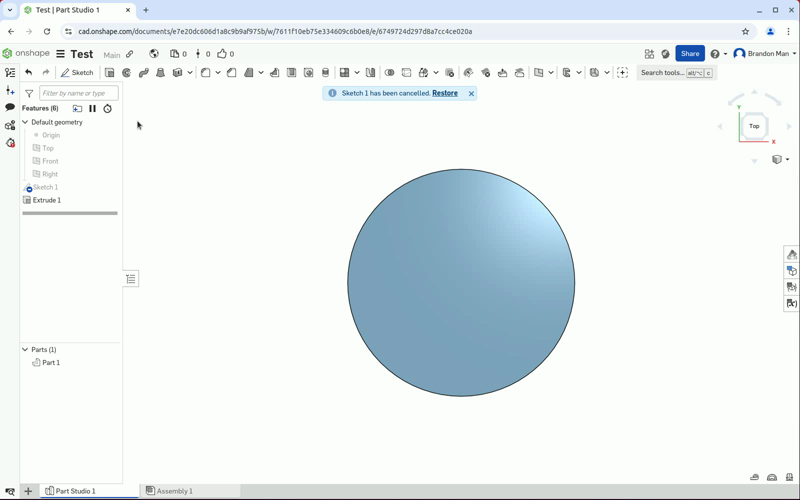
key(shift+h)
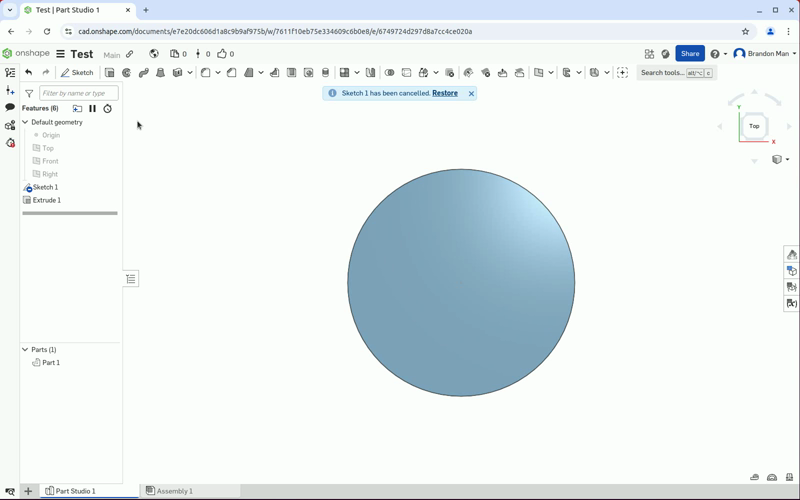
key(shift+h)
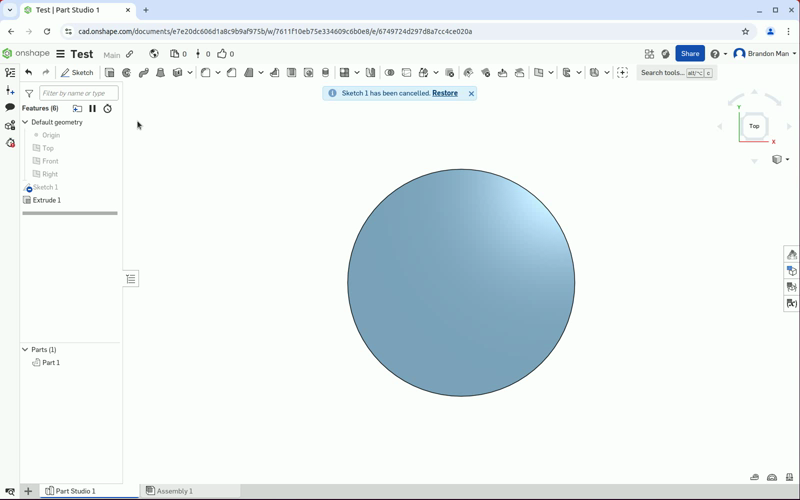
mouse_move(73, 189)
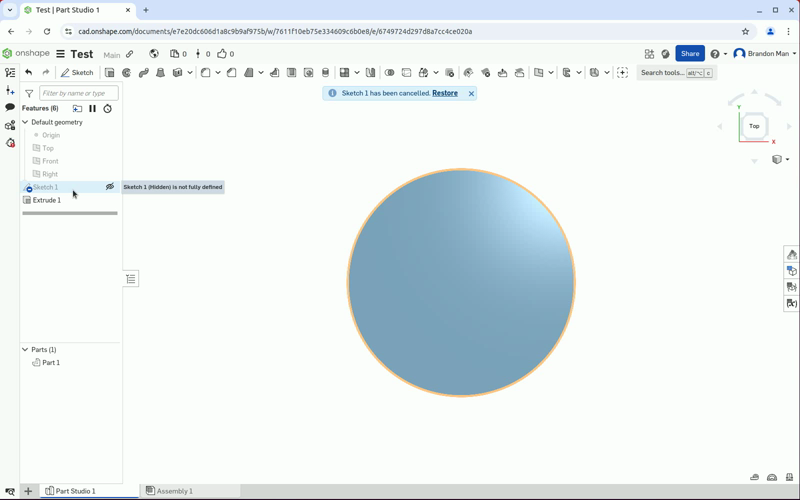
click(73, 189)
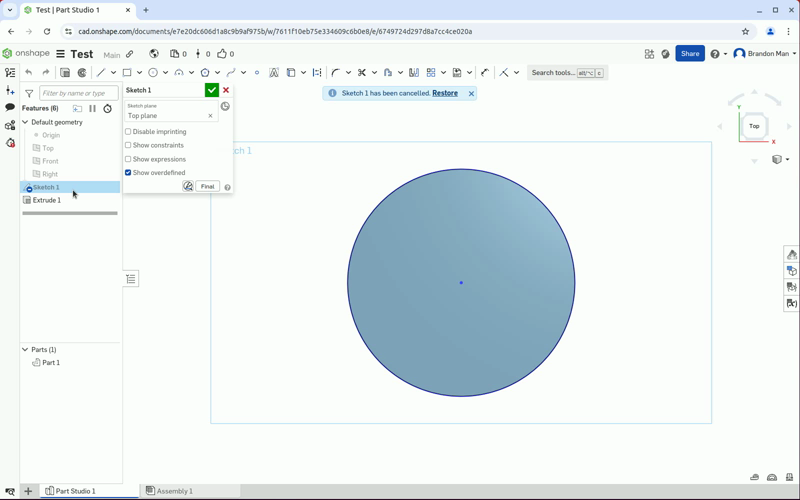
mouse_move(229, 92)
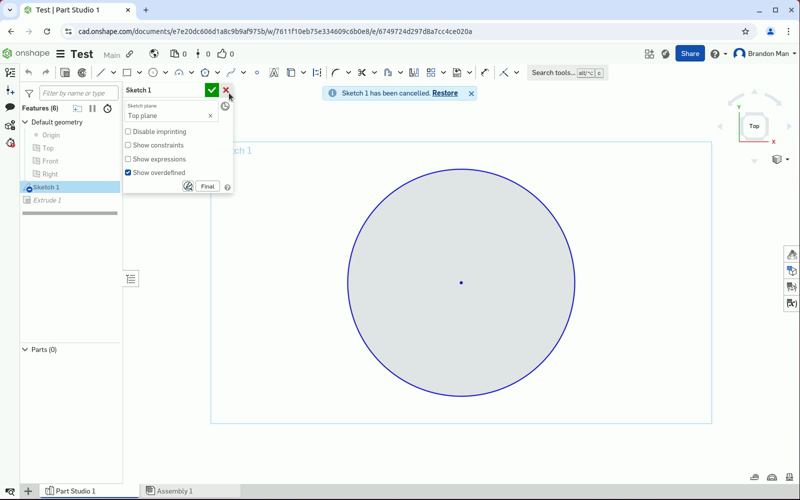
click(229, 92)
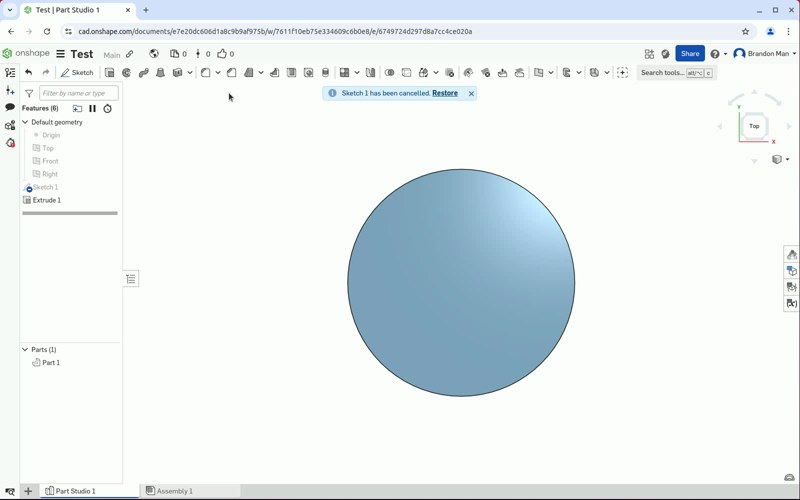
mouse_move(541, 75)
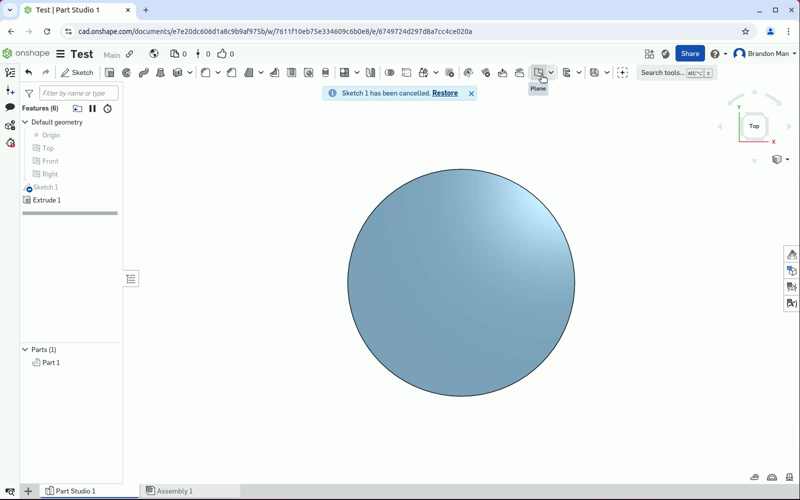
click(541, 75)
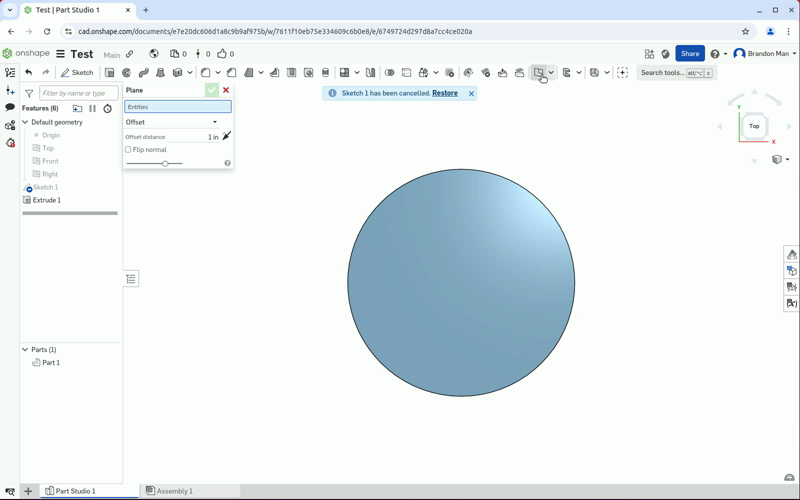
mouse_move(73, 150)
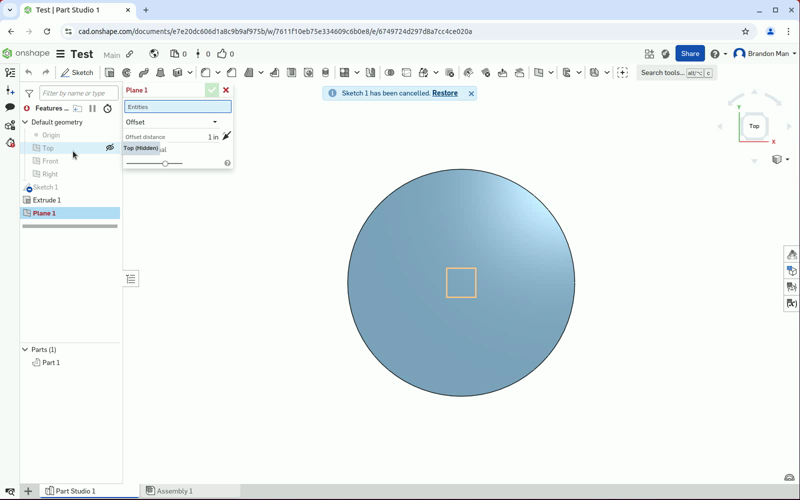
click(73, 150)
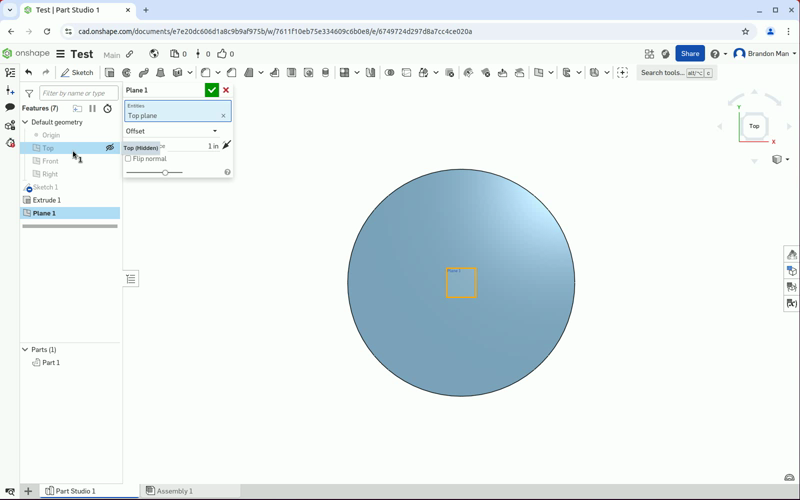
key(tab, 2)
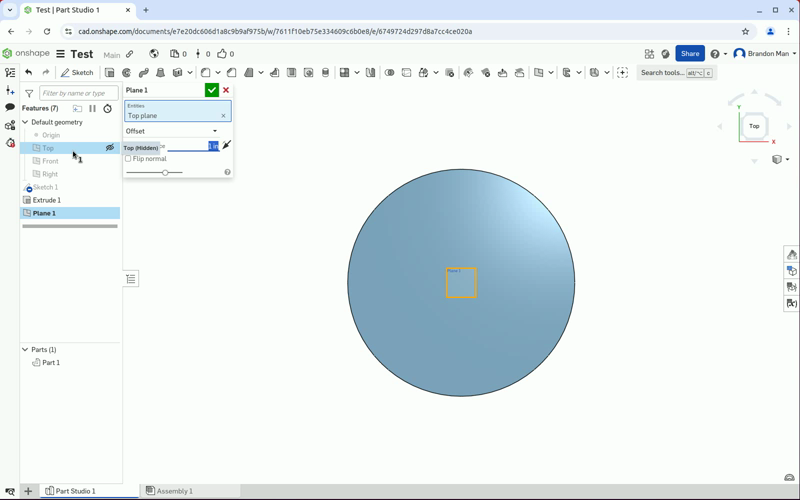
text(0.955)
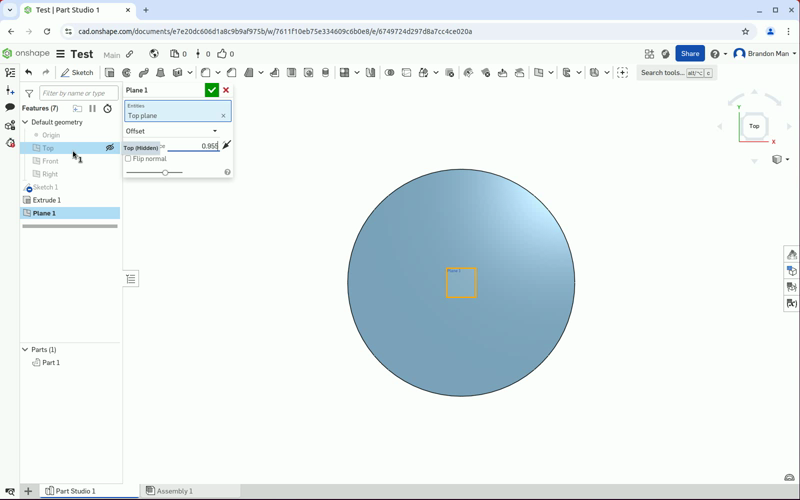
key(enter, 2)
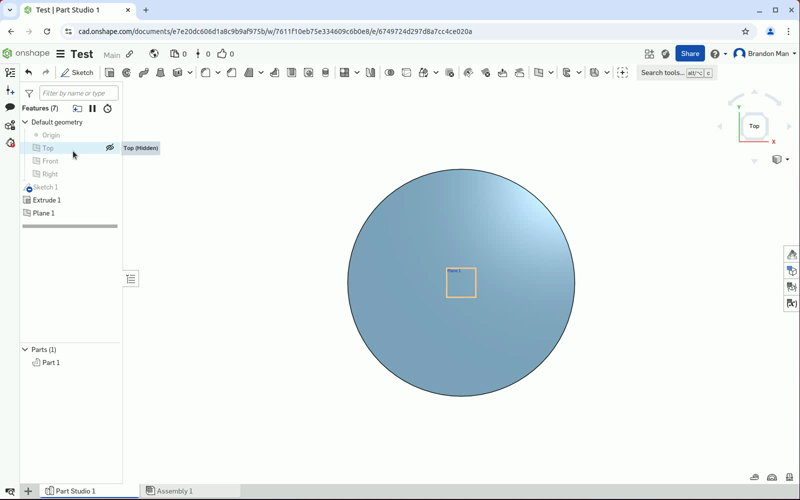
key(shift+s)
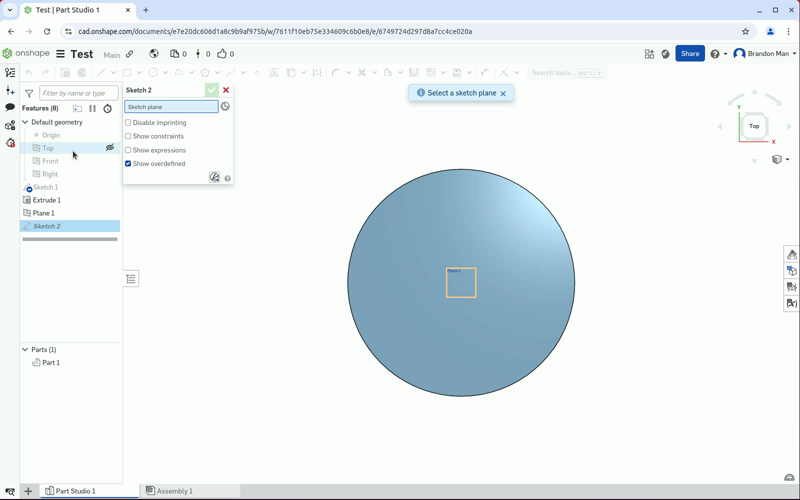
mouse_move(73, 215)
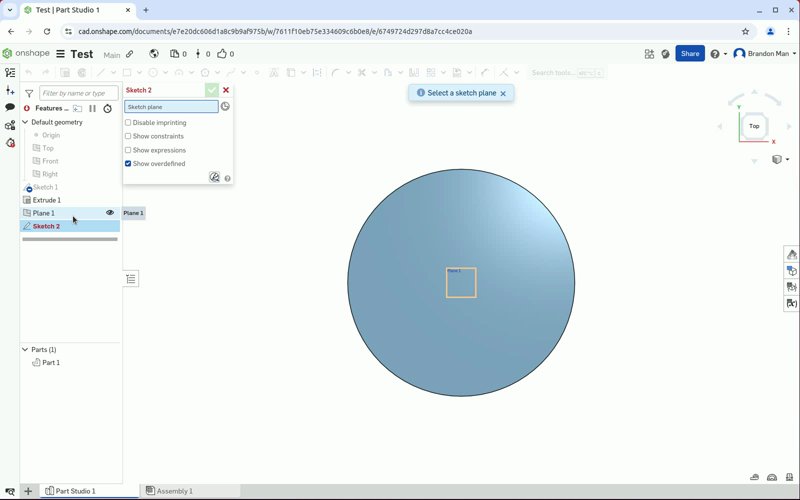
click(73, 215)
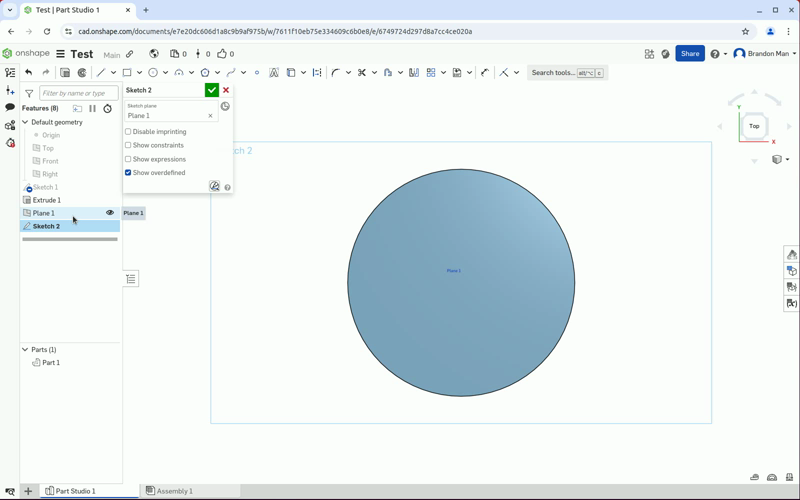
mouse_move(73, 352)
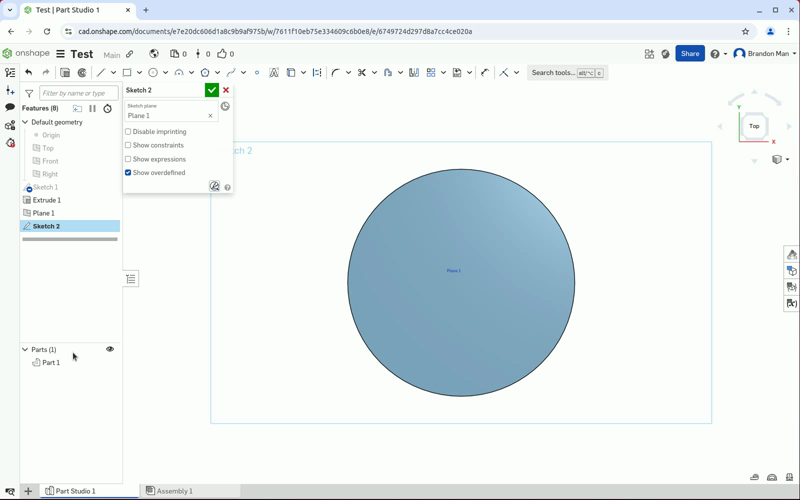
key(y)
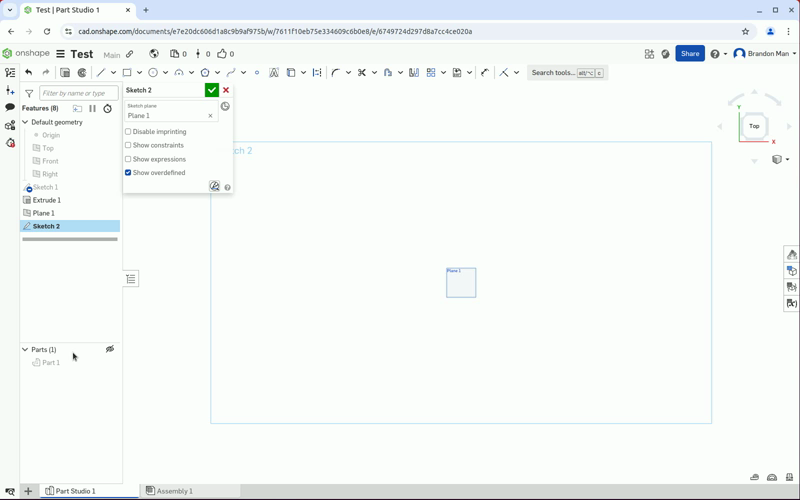
key(c)
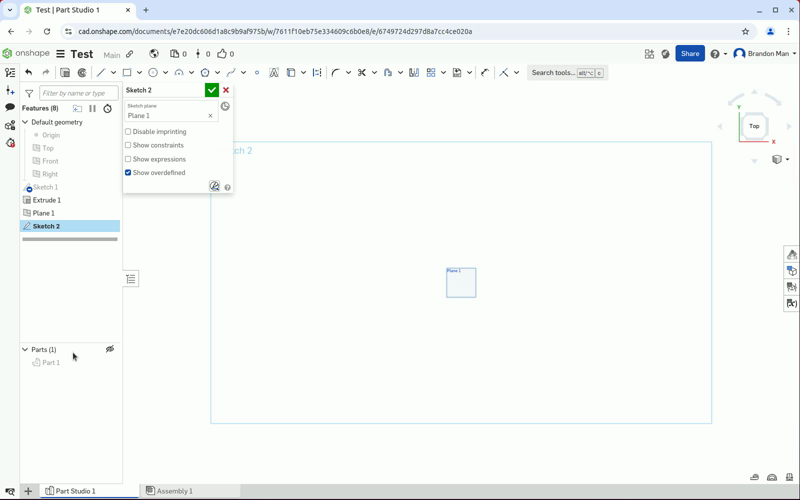
key_down(shift)
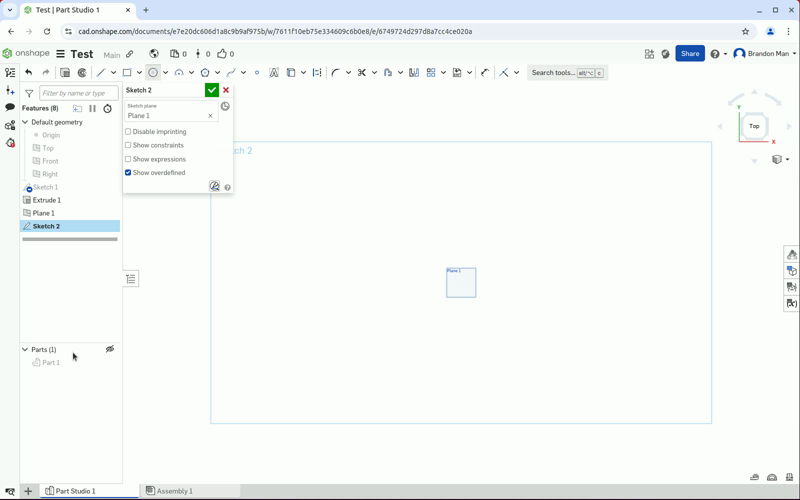
mouse_move(461, 282)
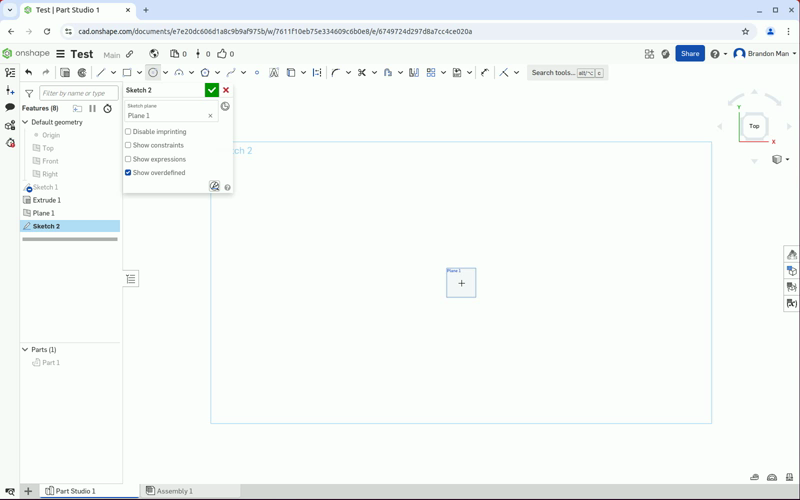
click(461, 282)
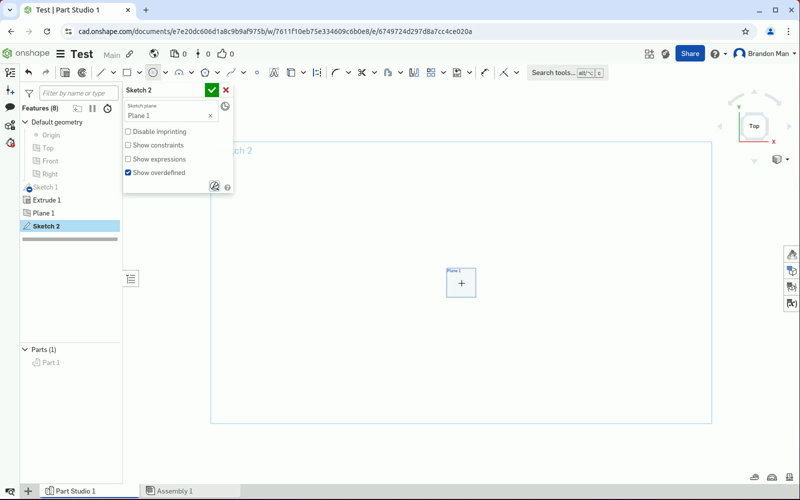
key_up(shift)
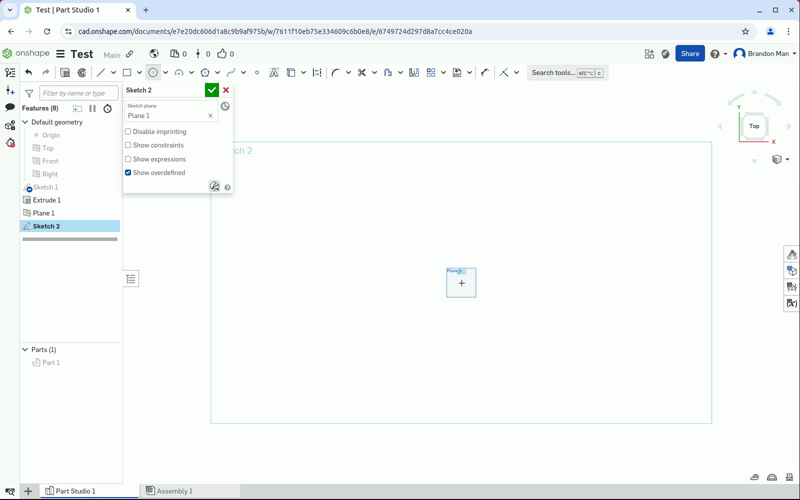
mouse_move(564, 282)
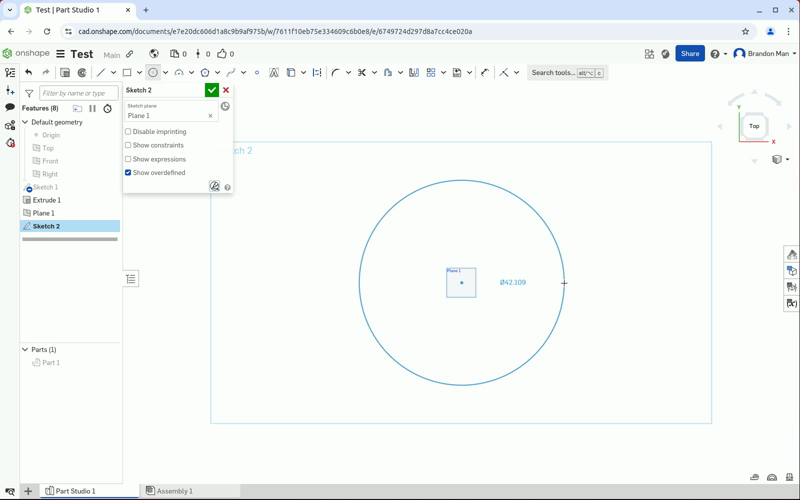
click(564, 282)
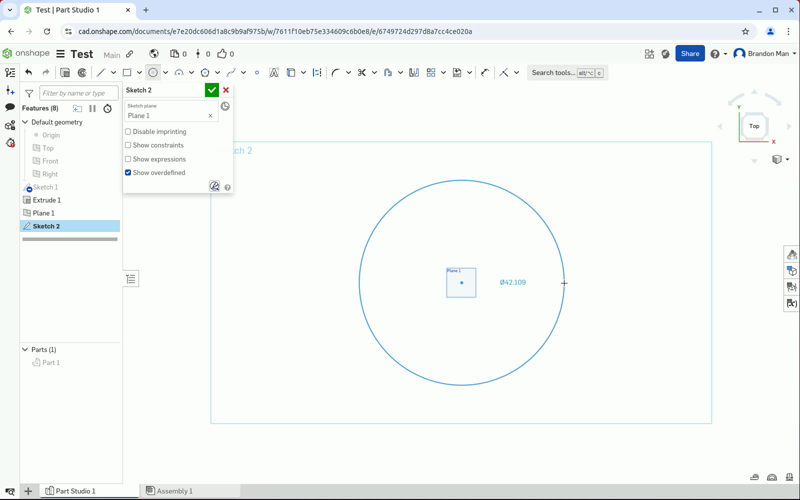
key(esc)
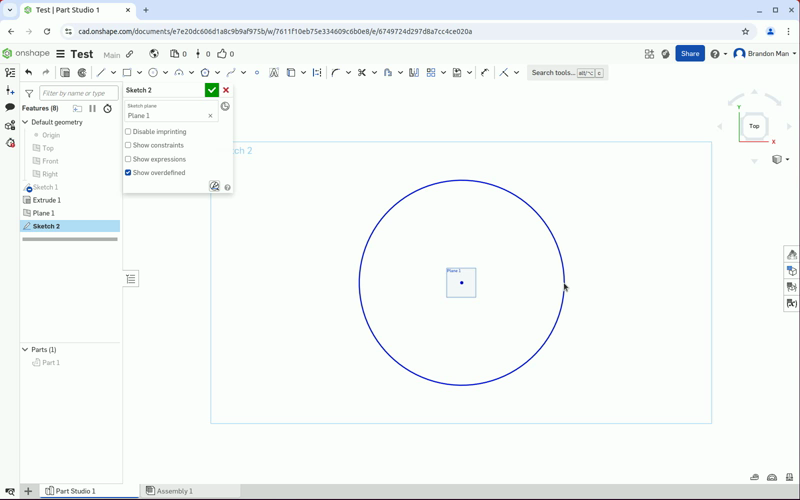
mouse_move(499, 290)
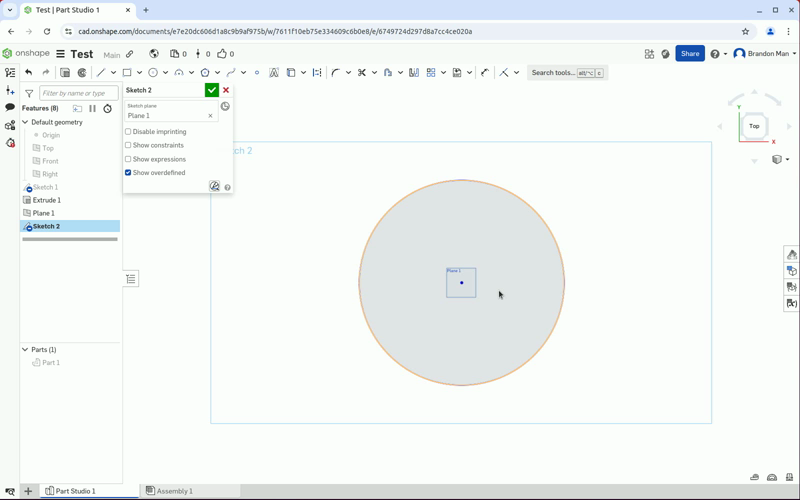
click(499, 290)
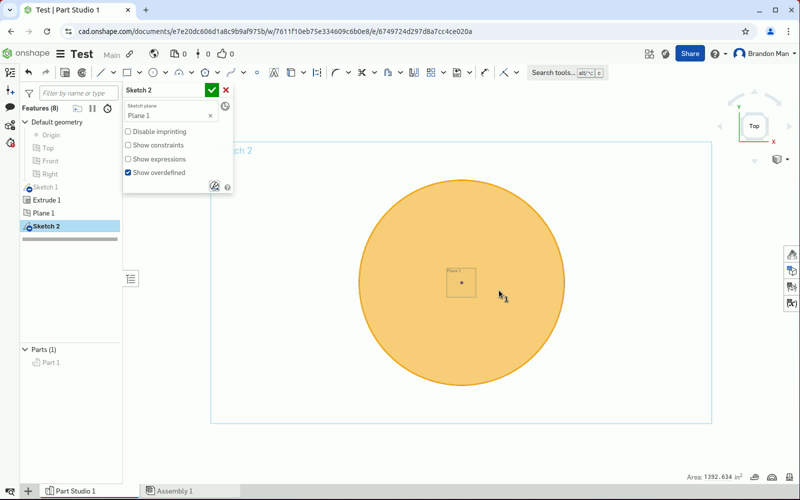
mouse_move(73, 352)
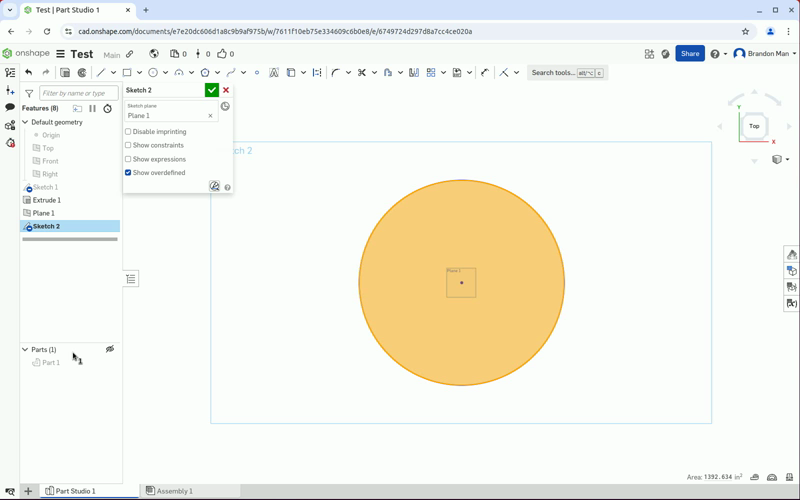
key(shift+y)
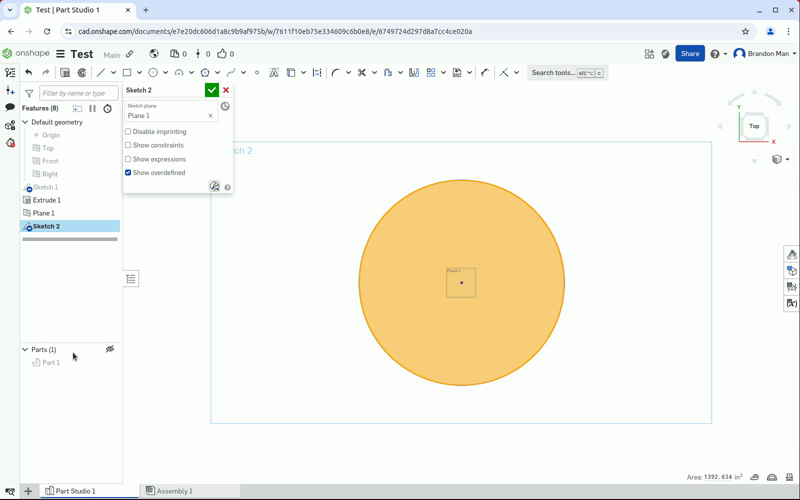
key(shift+e)
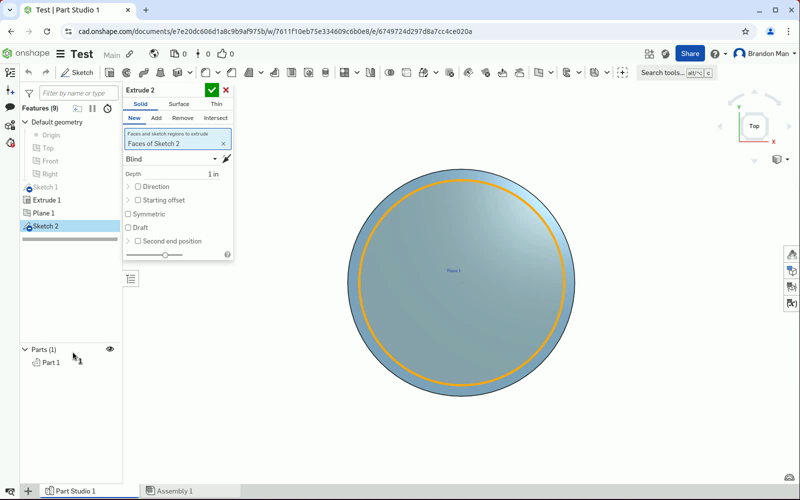
mouse_move(143, 106)
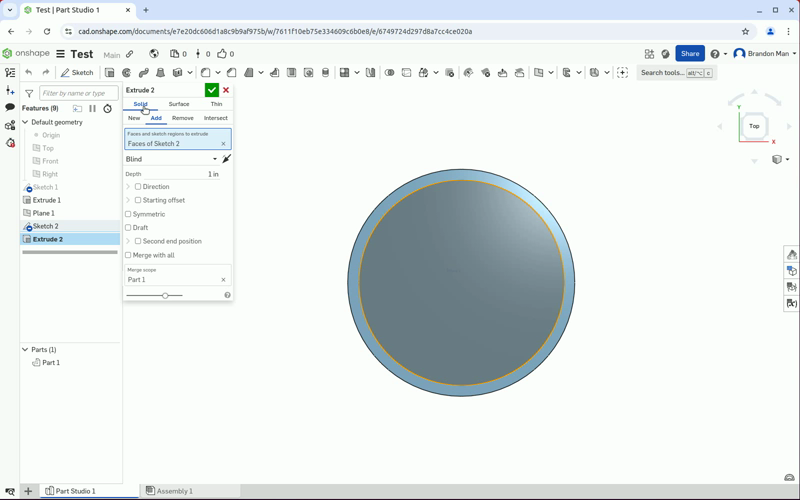
click(143, 106)
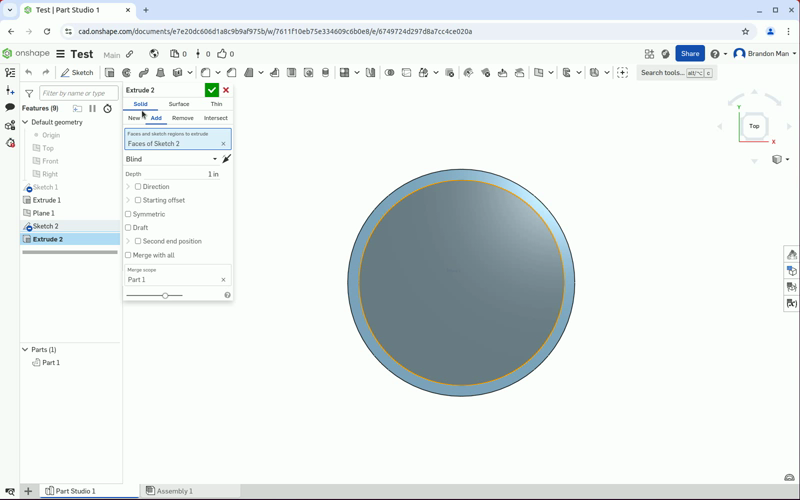
mouse_move(137, 120)
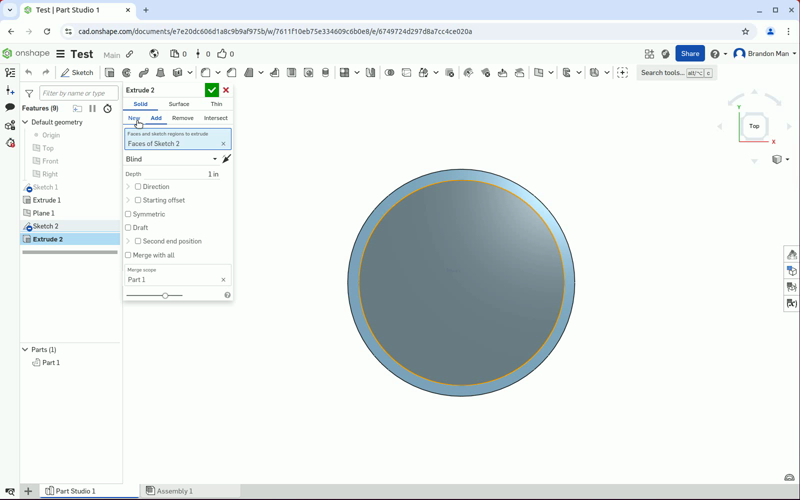
click(137, 120)
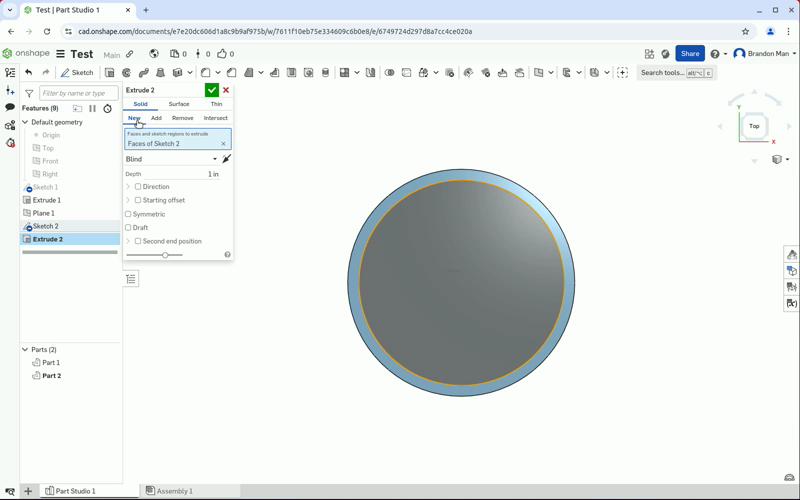
key(tab, 4)
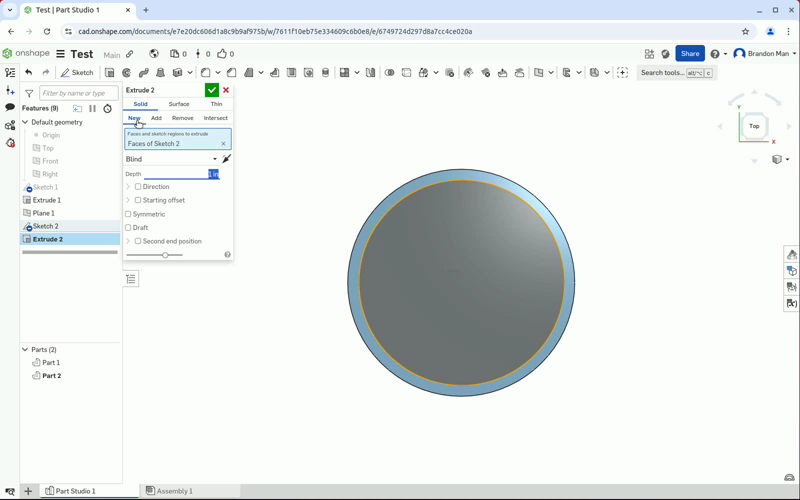
text(7.462)
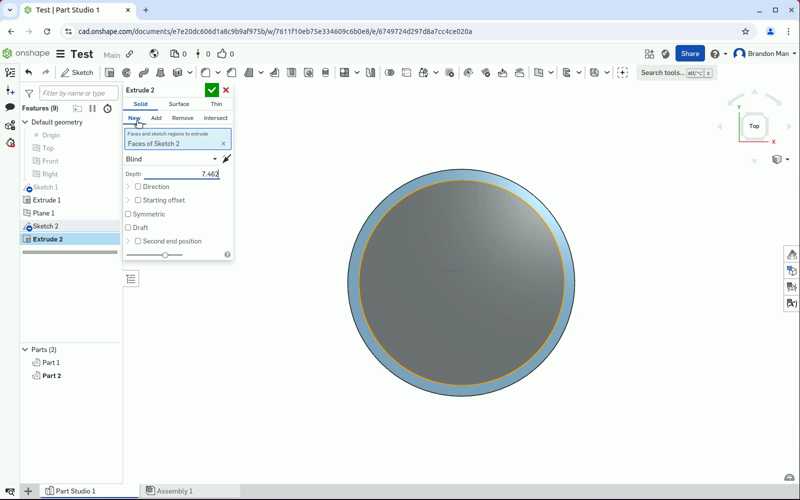
key(enter)
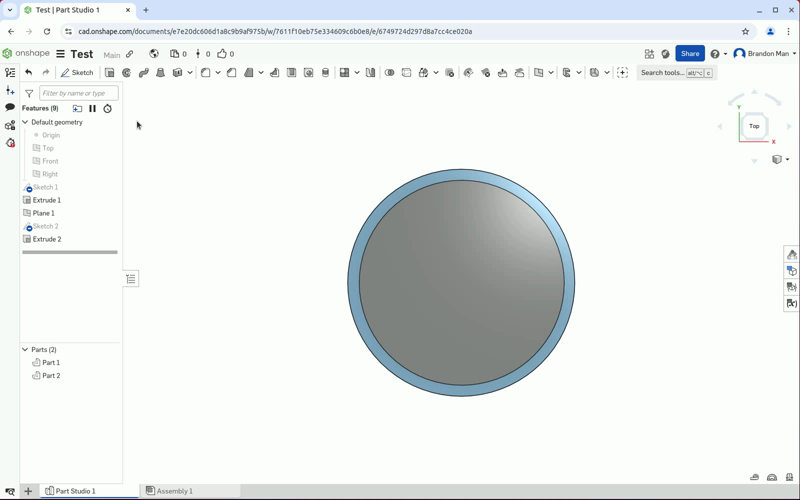
key(shift+h)
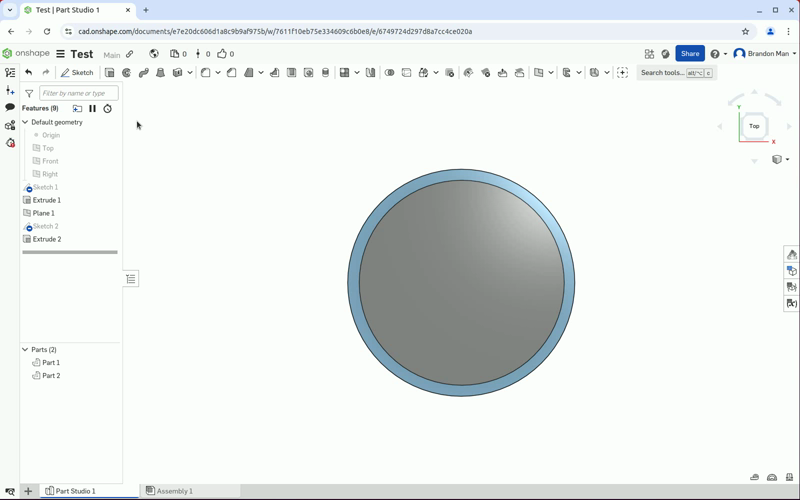
key(shift+h)
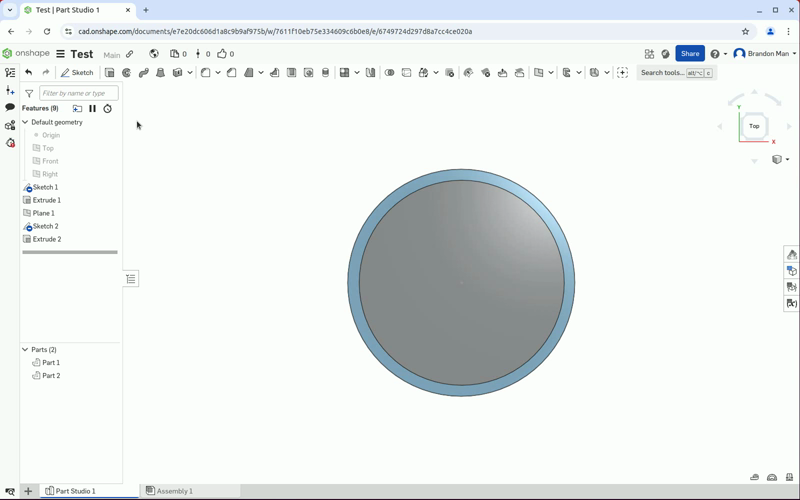
key(shift+7)
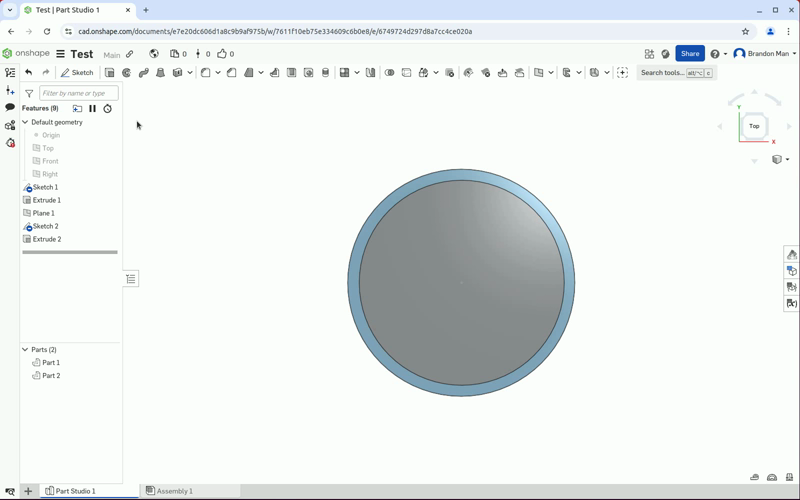
key(up, 3)
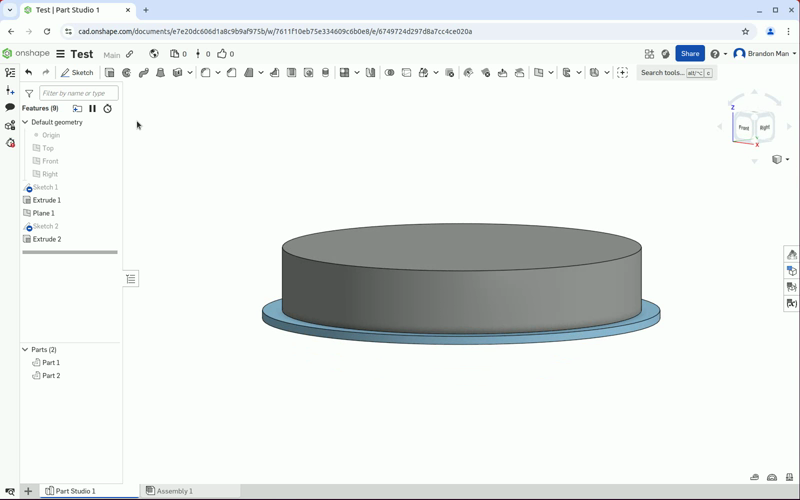
key(left, 3)
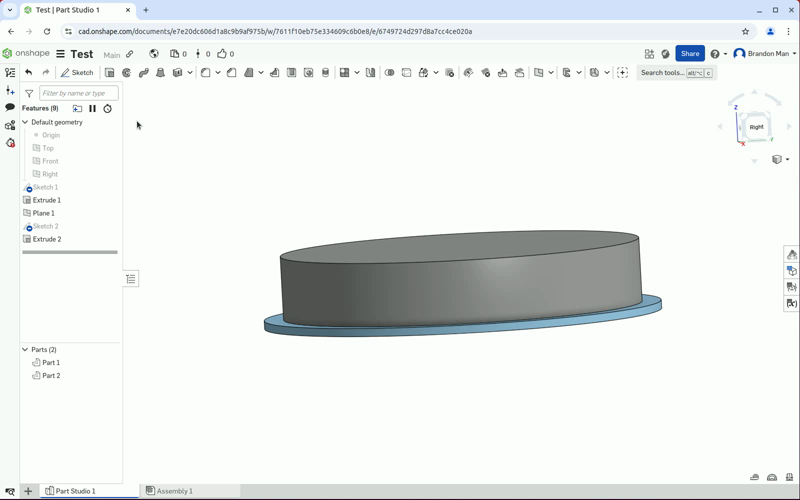
key(right, 3)
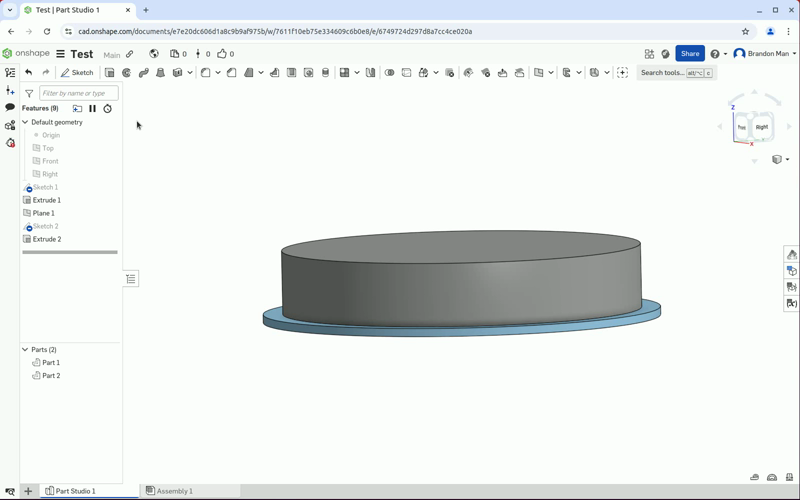
key(down, 3)
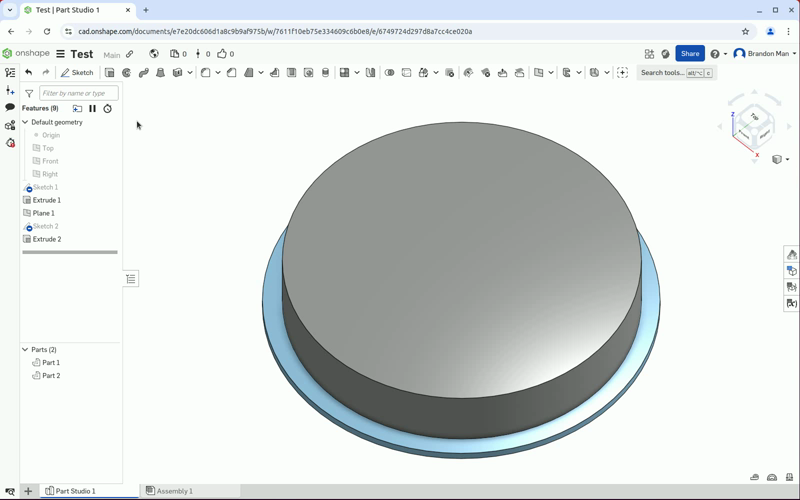
mouse_move(73, 189)
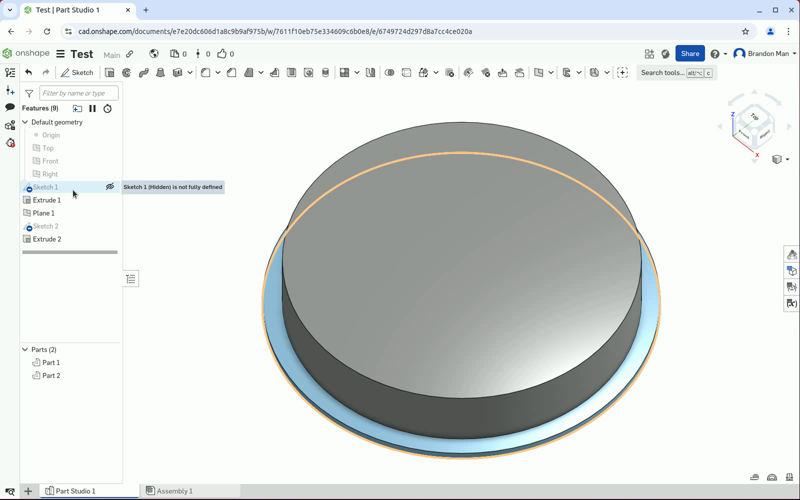
click(73, 189)